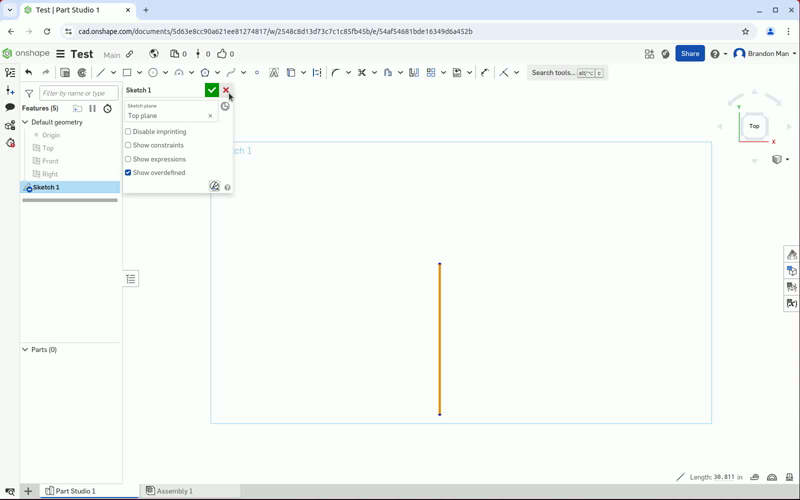
key(shift+h)
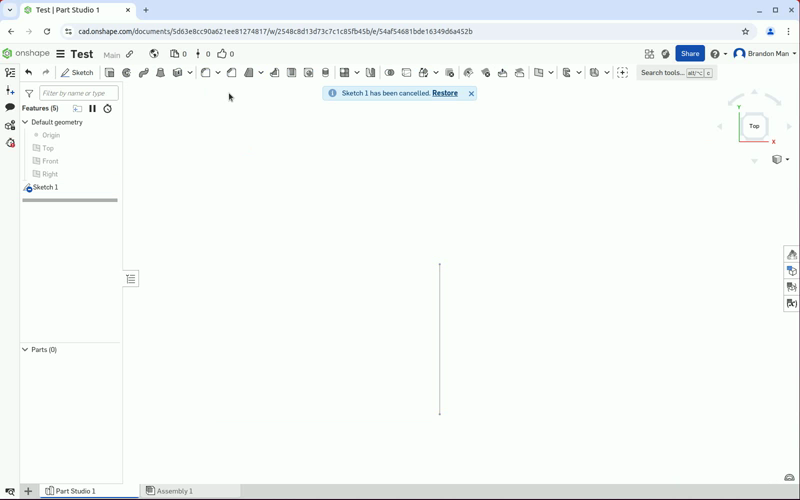
key(shift+s)
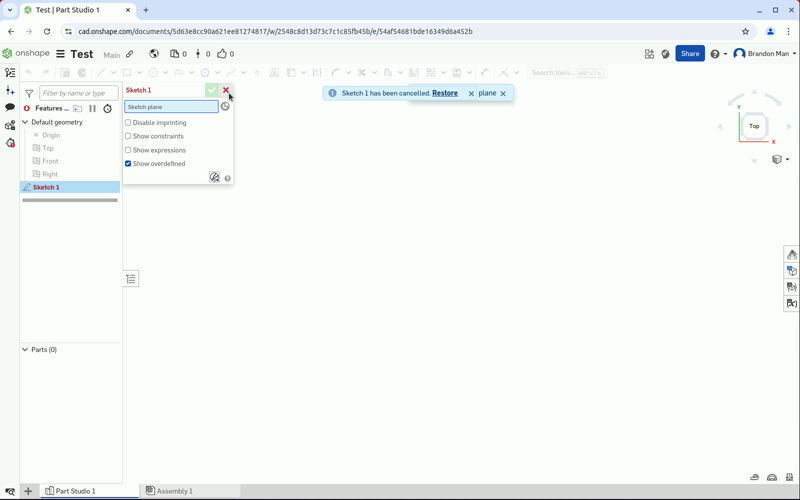
mouse_move(73, 150)
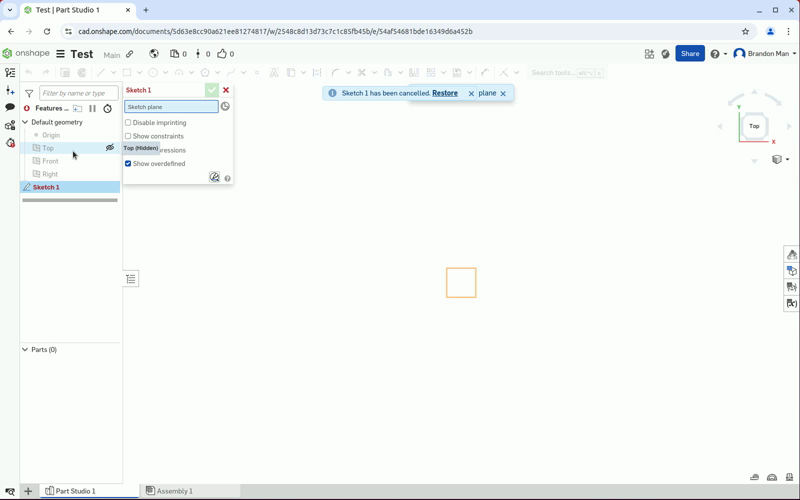
click(73, 150)
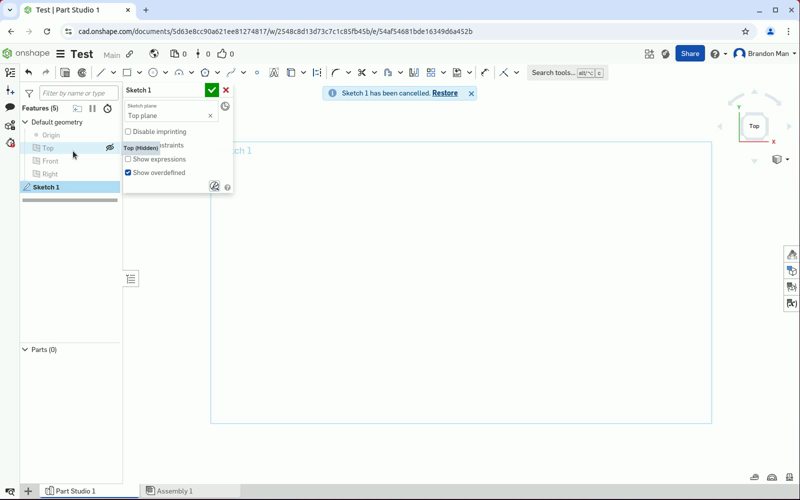
mouse_move(73, 352)
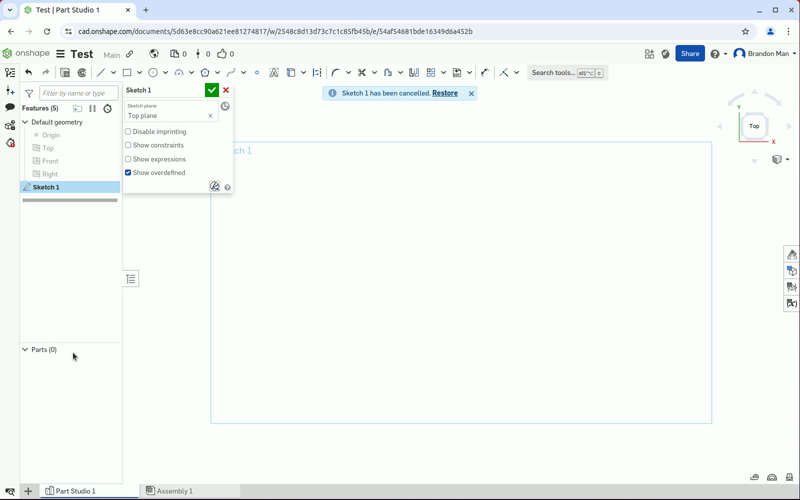
key(y)
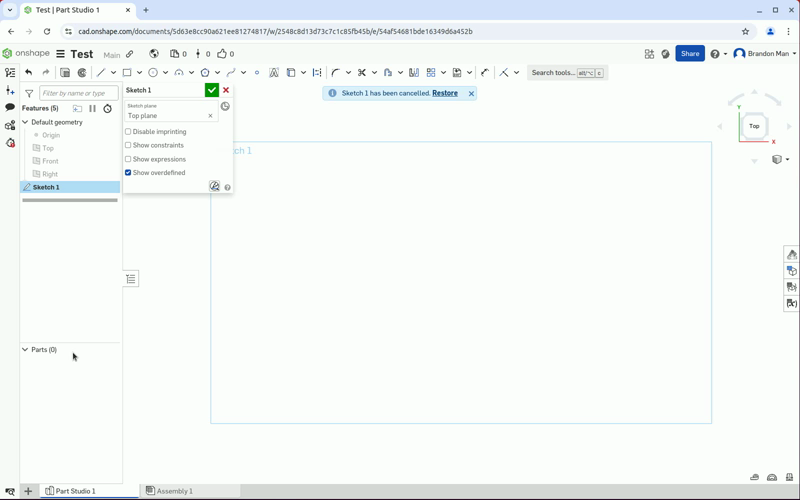
key(c)
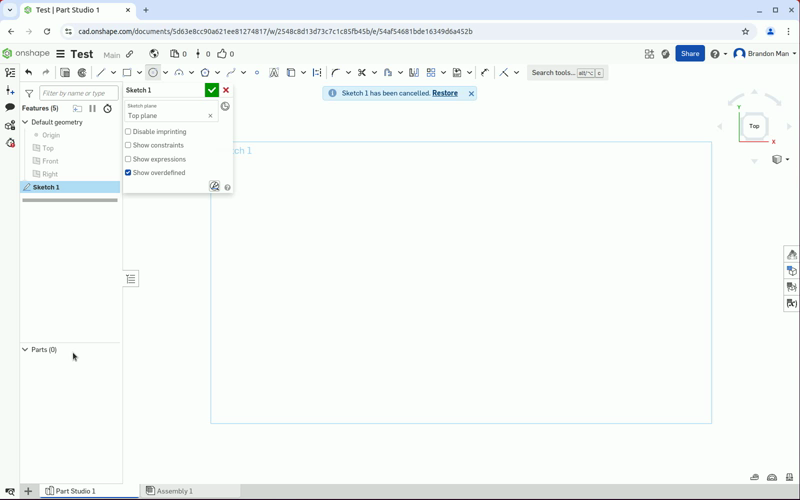
key_down(shift)
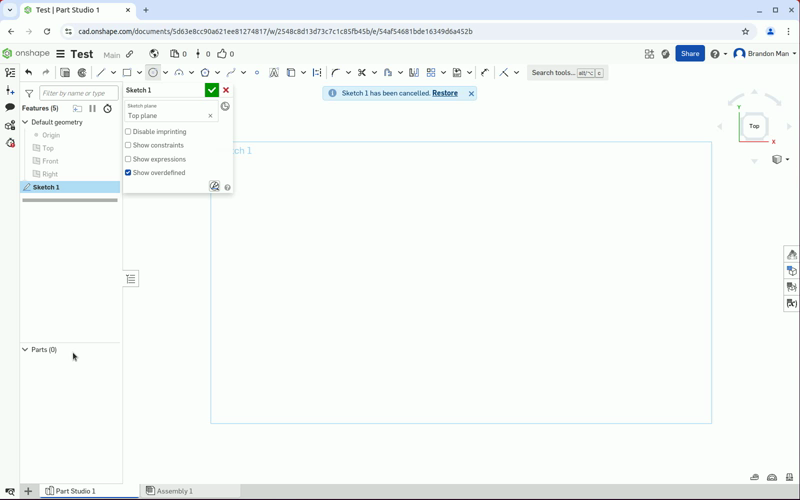
mouse_move(461, 282)
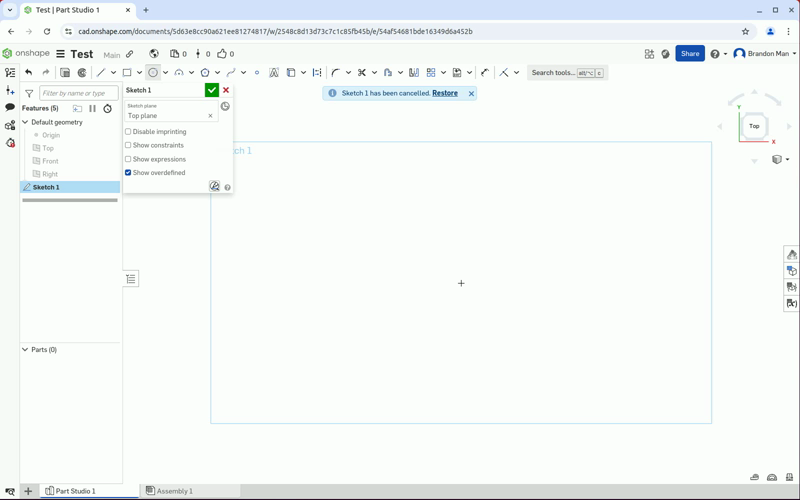
click(461, 282)
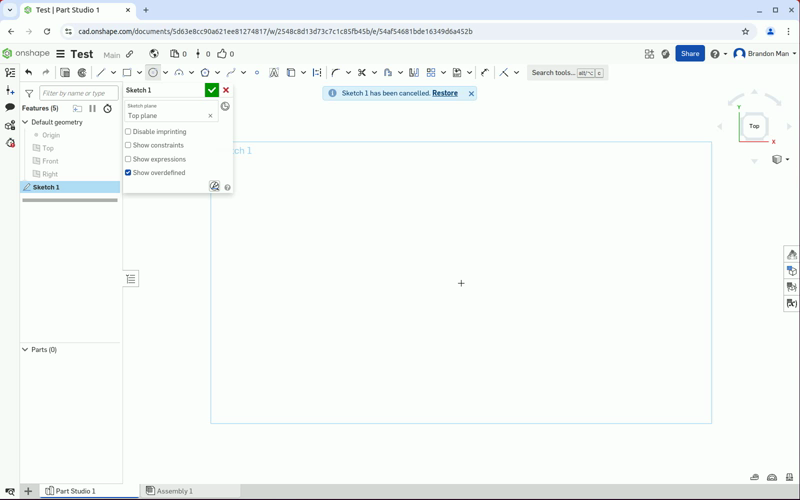
key_up(shift)
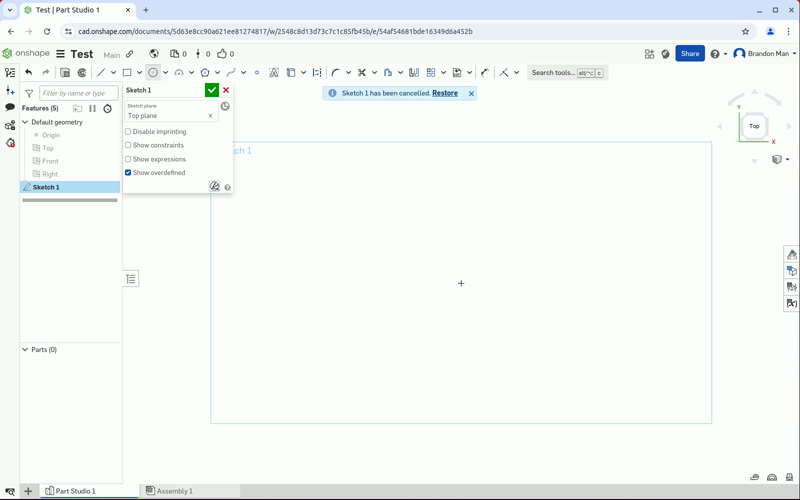
mouse_move(574, 282)
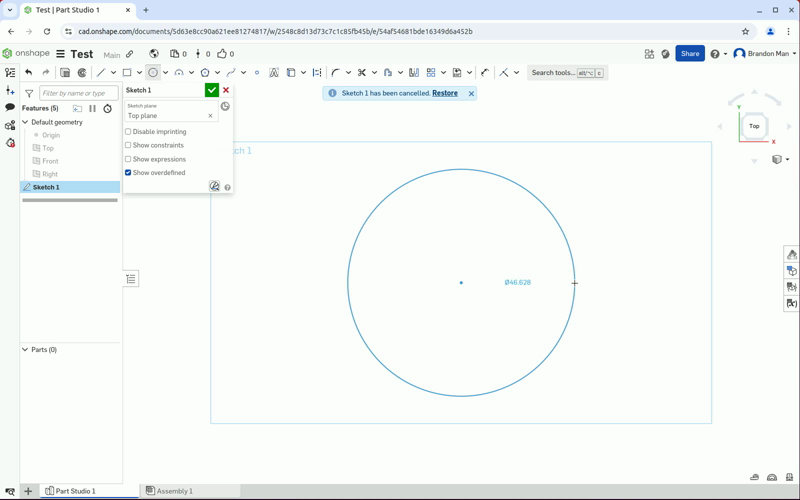
click(574, 282)
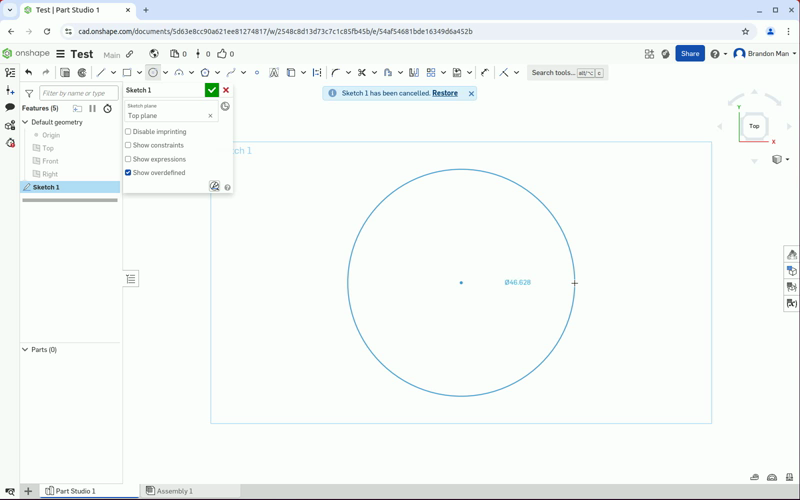
key(esc)
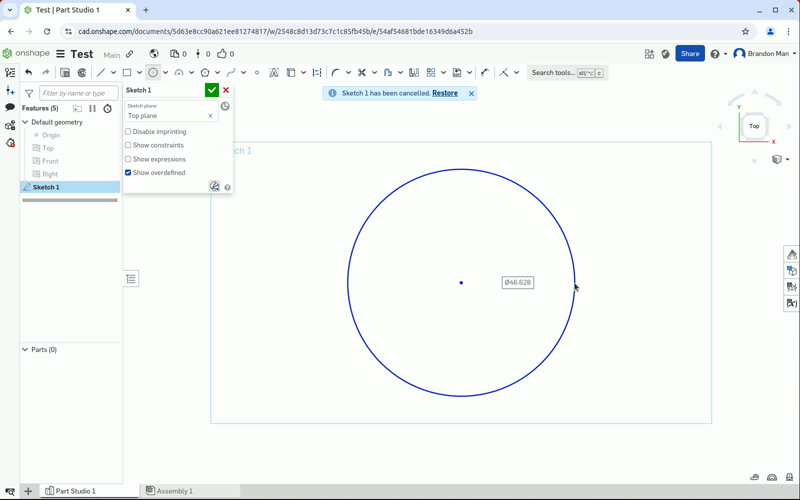
mouse_move(420, 208)
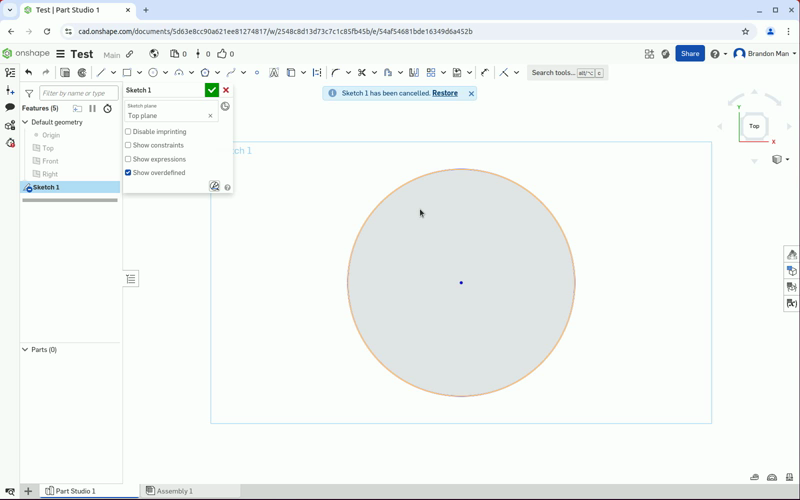
click(420, 208)
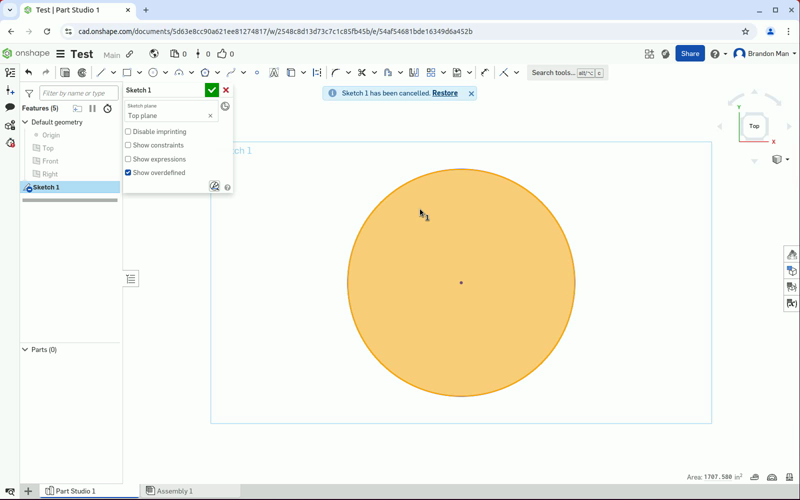
mouse_move(73, 352)
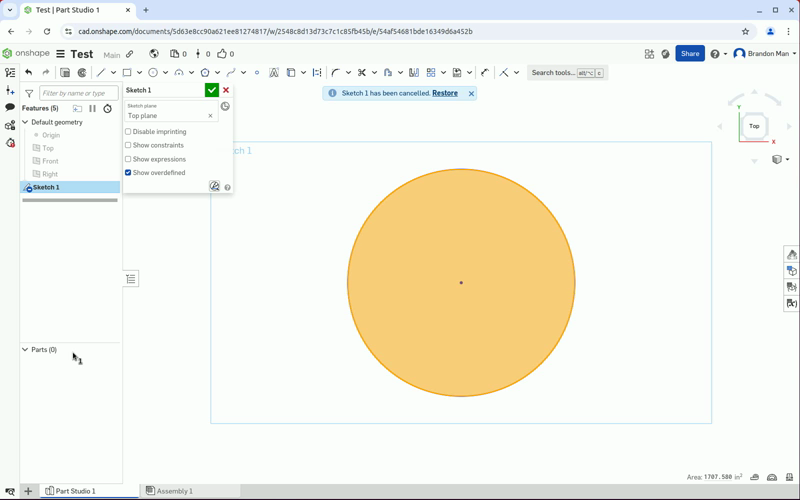
key(shift+y)
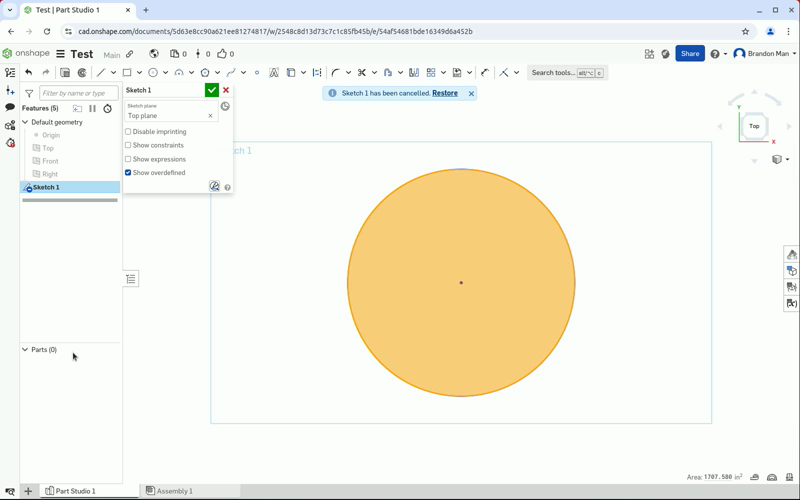
key(shift+e)
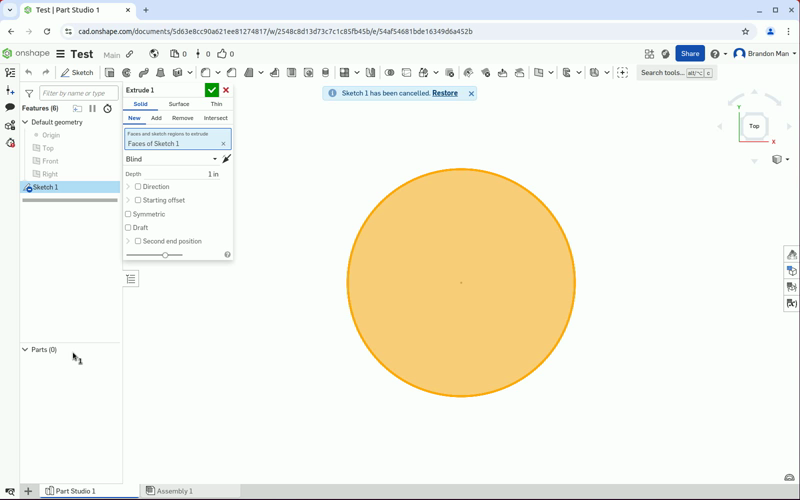
mouse_move(143, 106)
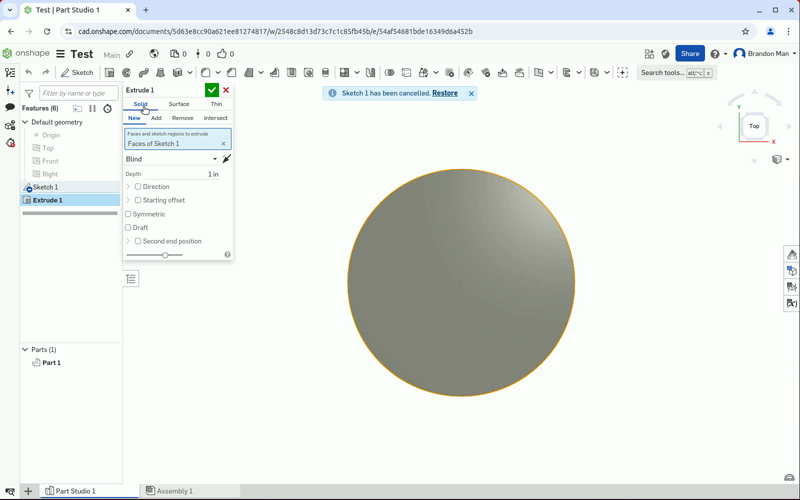
click(143, 106)
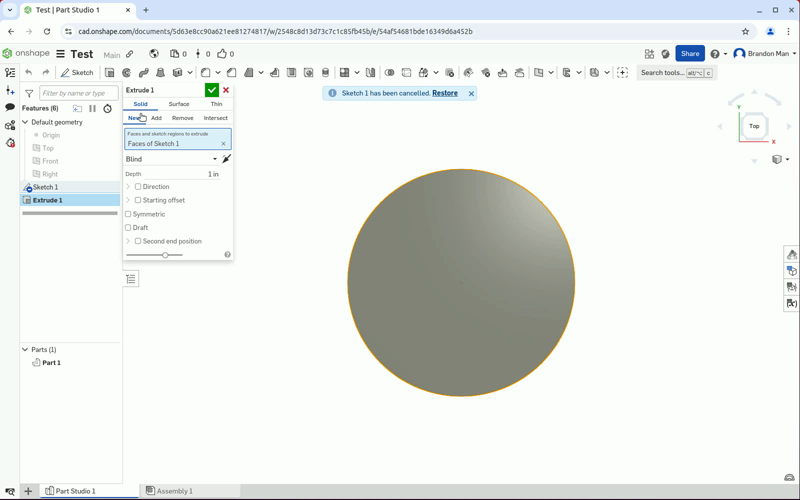
mouse_move(137, 120)
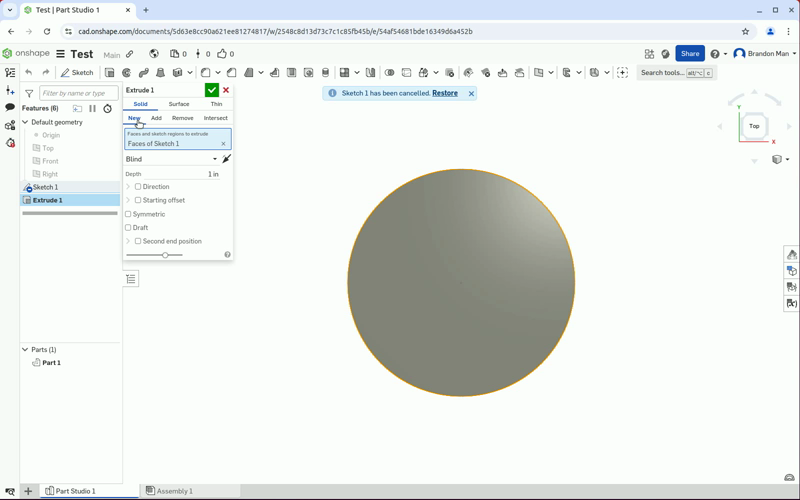
click(137, 120)
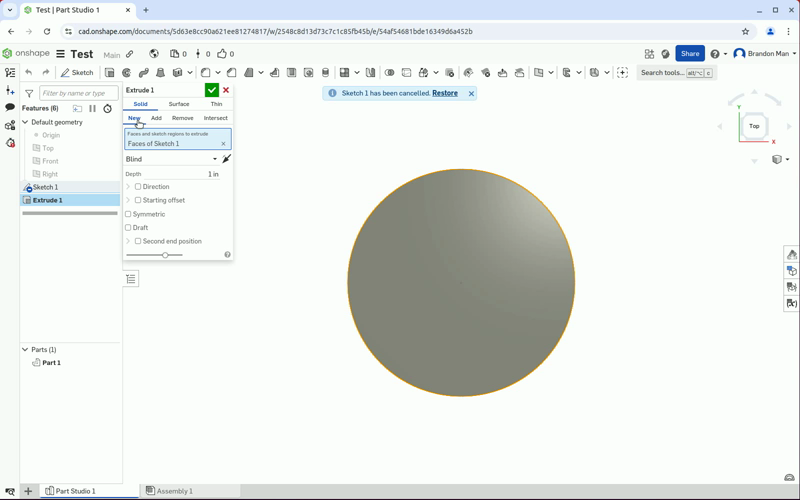
key(tab, 4)
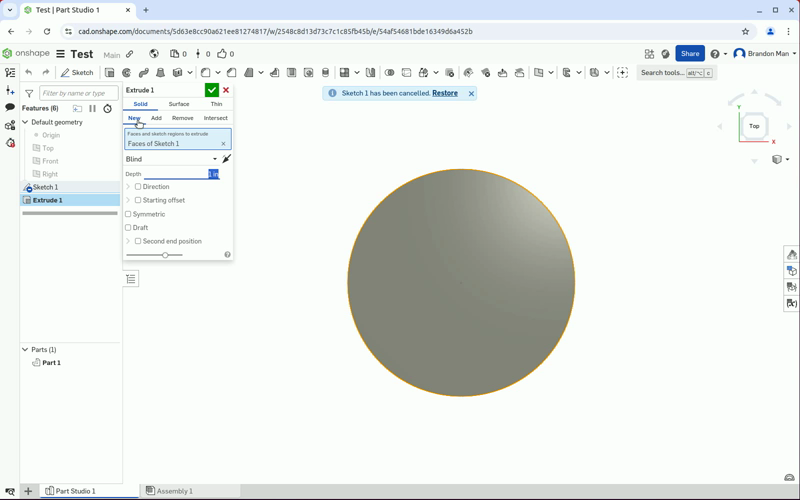
text(11.554)
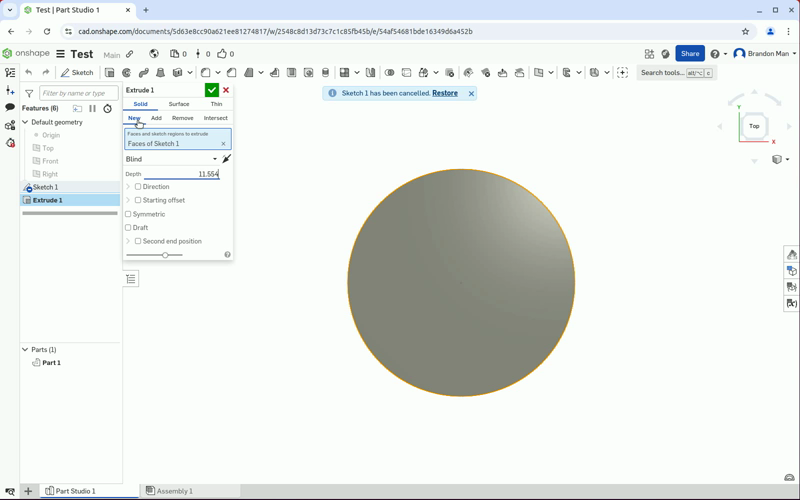
key(enter)
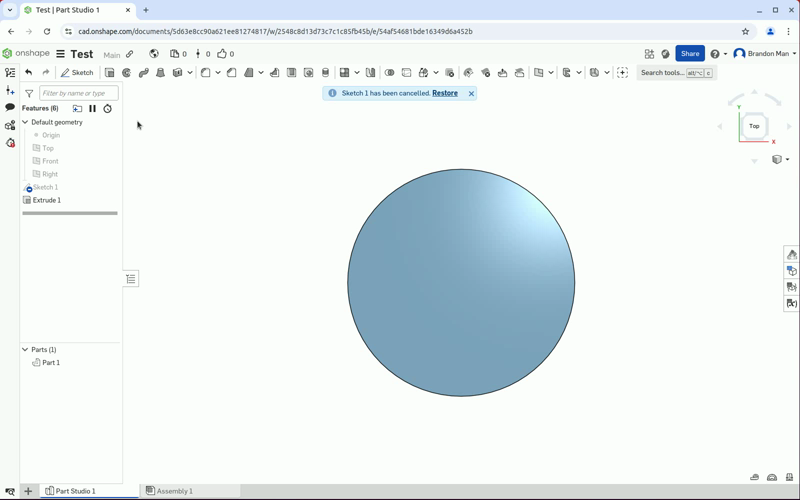
key(shift+h)
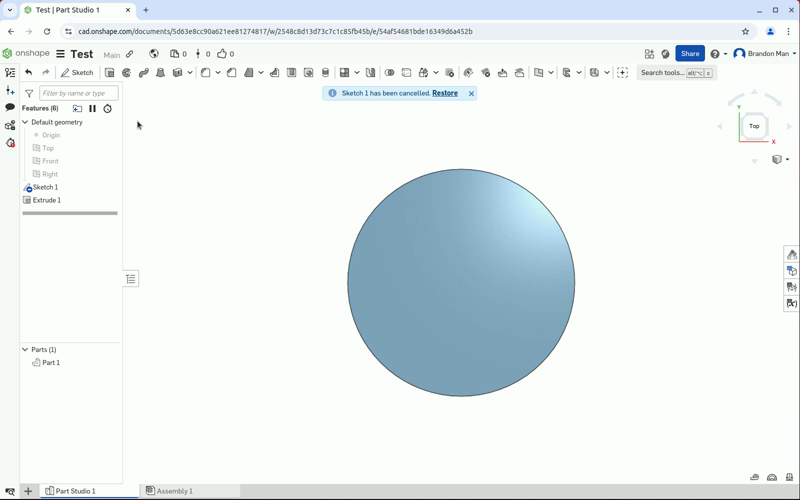
key(shift+h)
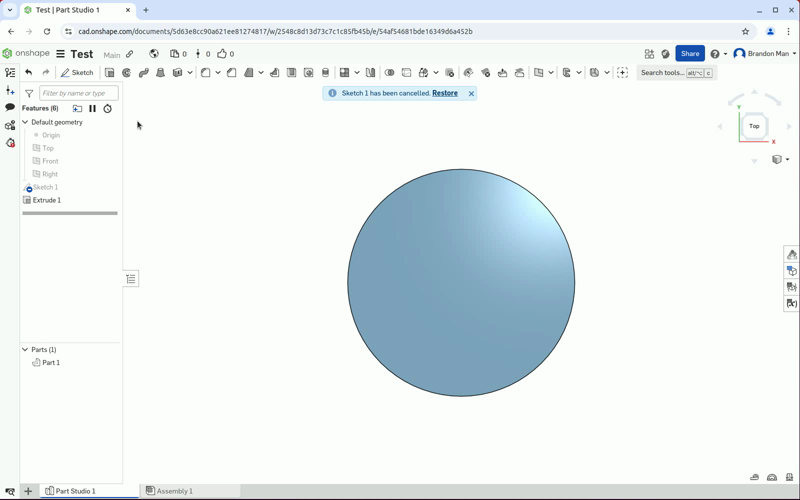
mouse_move(73, 189)
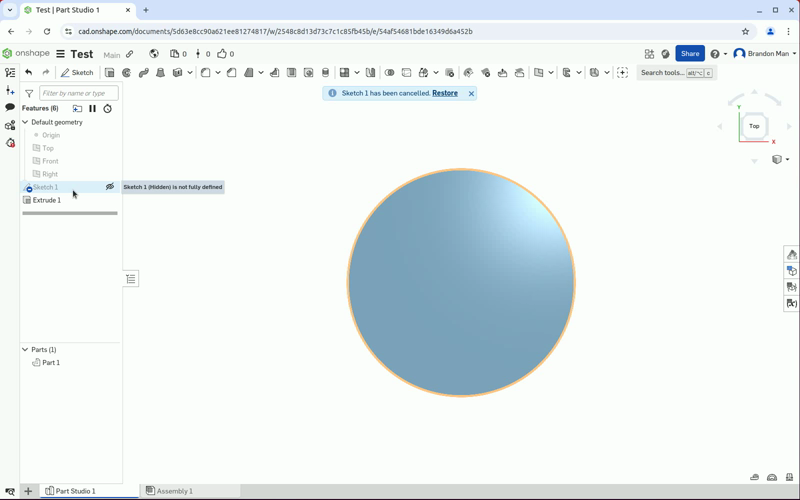
click(73, 189)
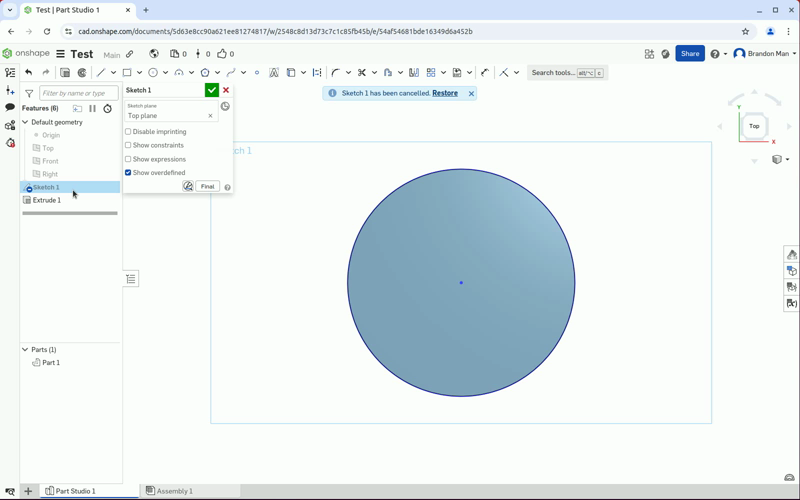
mouse_move(229, 92)
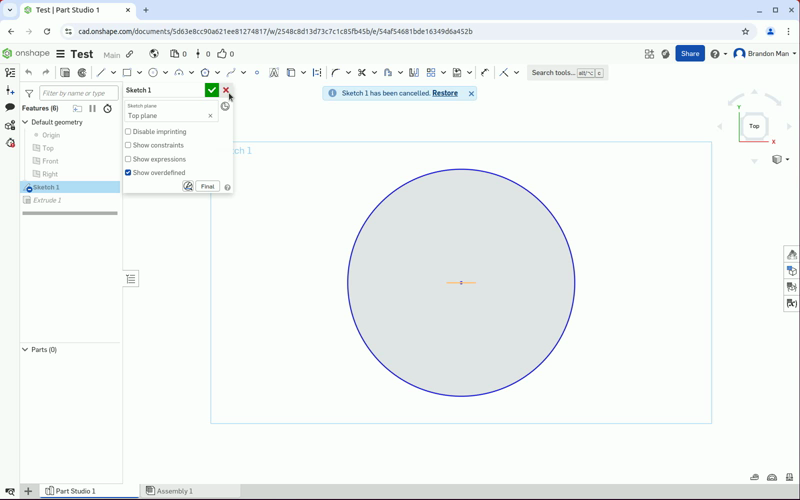
click(229, 92)
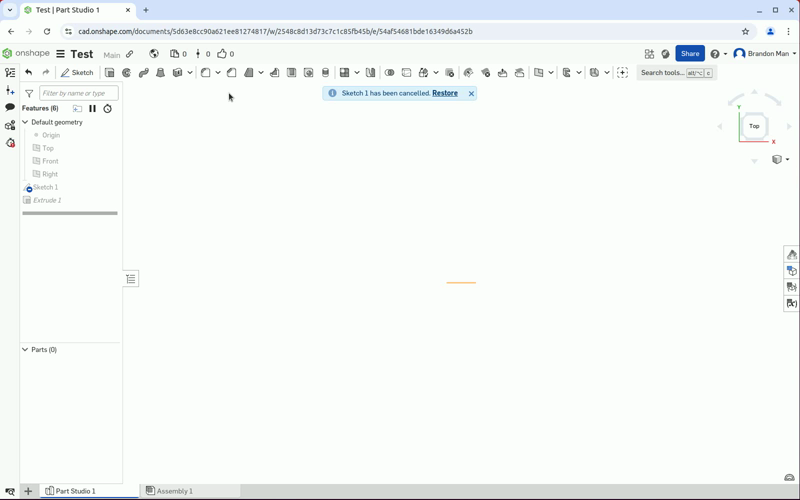
mouse_move(541, 75)
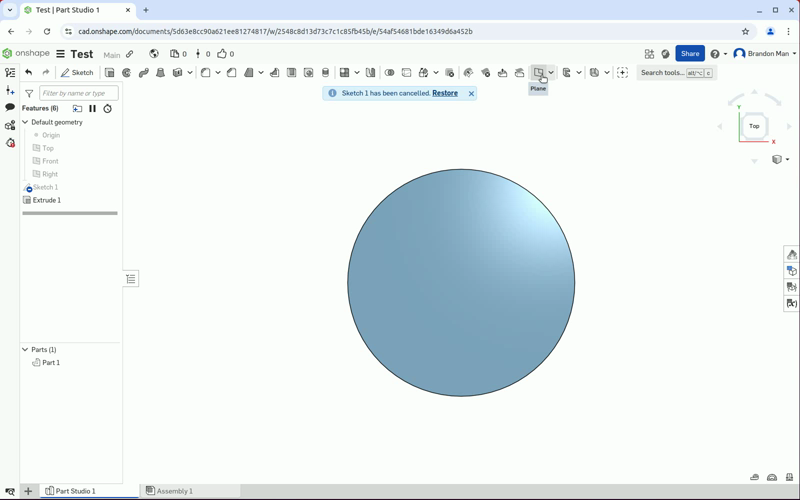
click(541, 75)
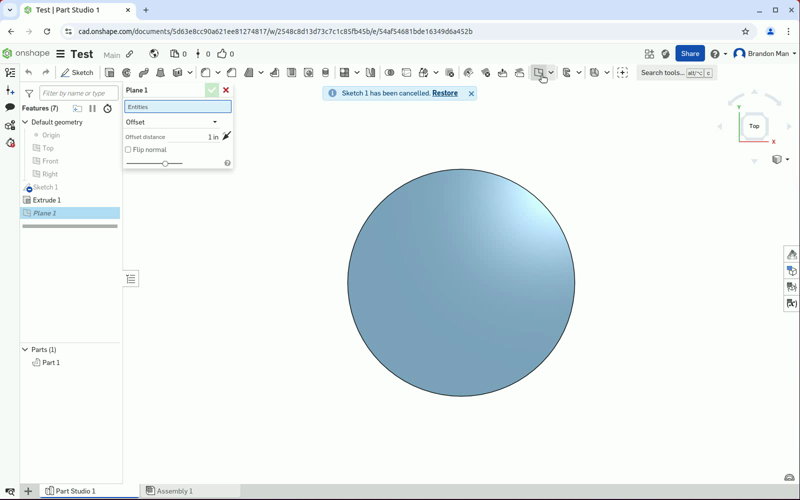
mouse_move(73, 150)
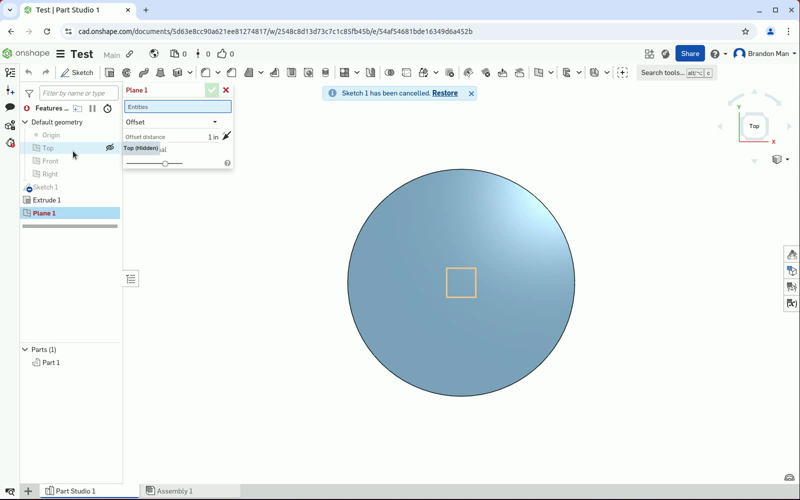
click(73, 150)
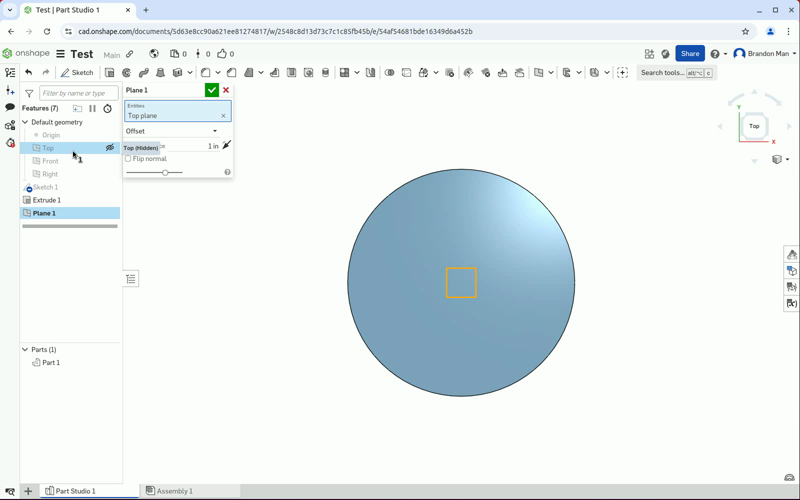
key(tab, 2)
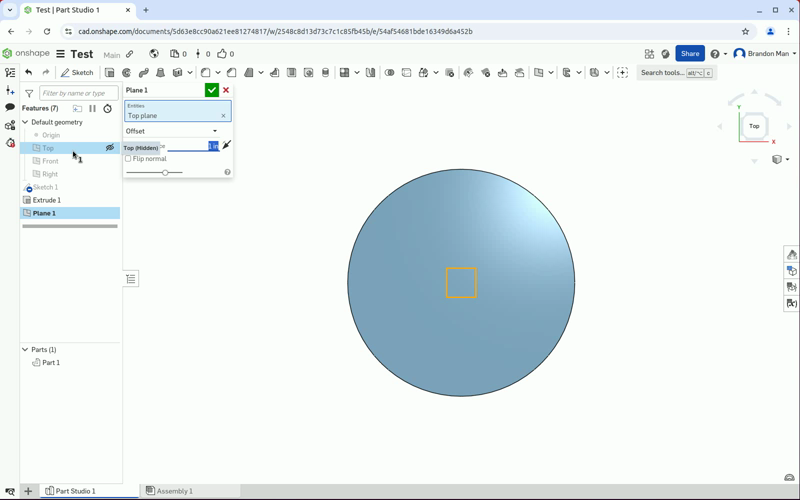
text(11.554)
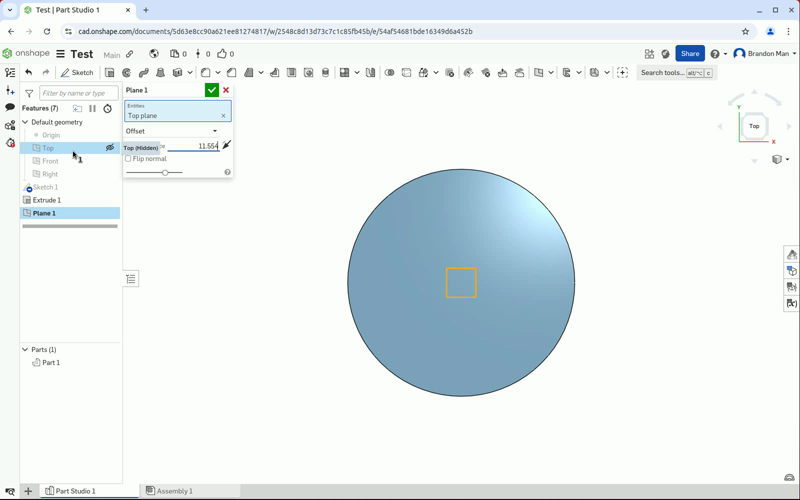
key(enter, 2)
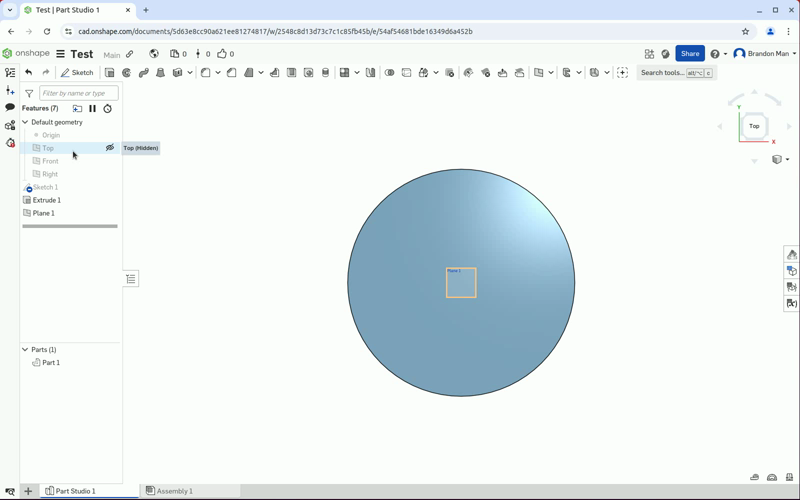
key(shift+s)
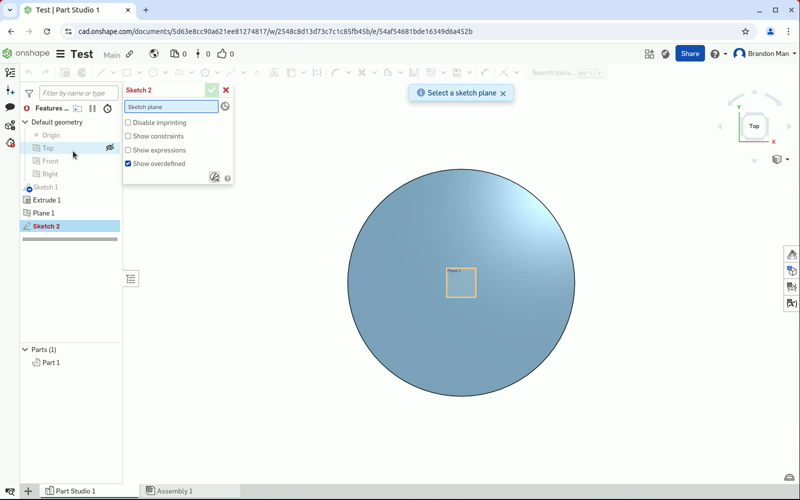
mouse_move(73, 215)
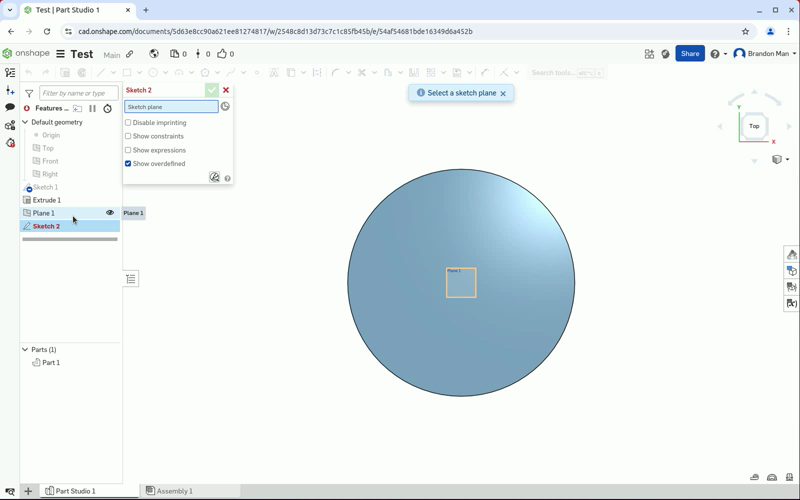
click(73, 215)
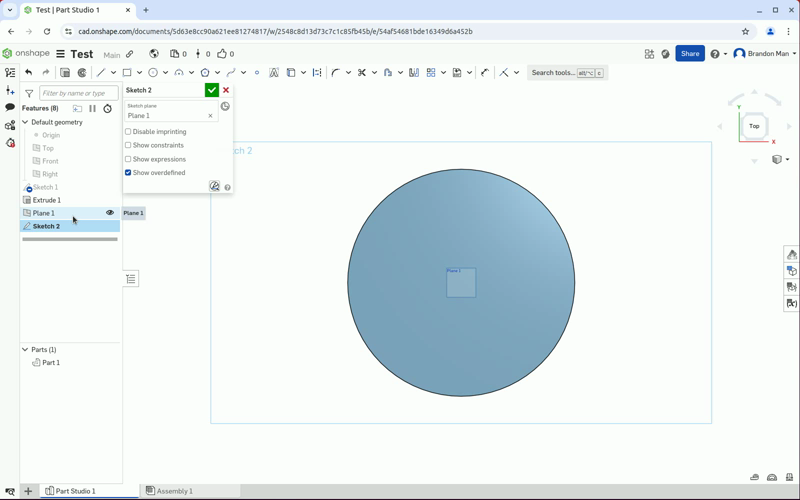
mouse_move(73, 352)
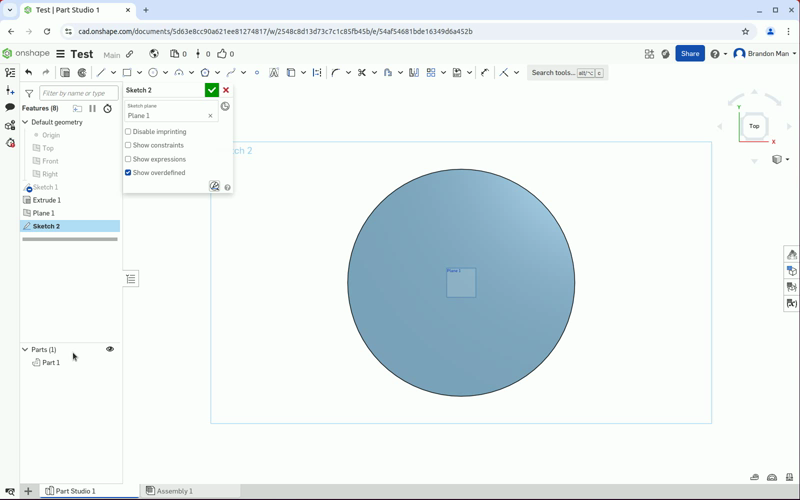
key(y)
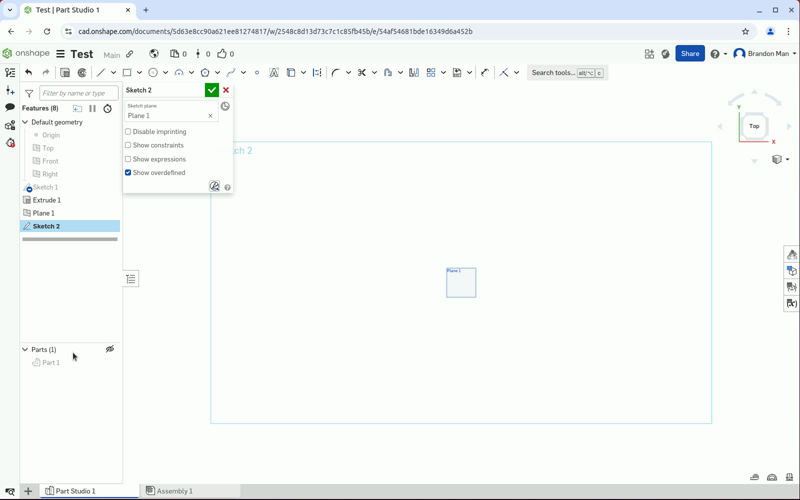
key(c)
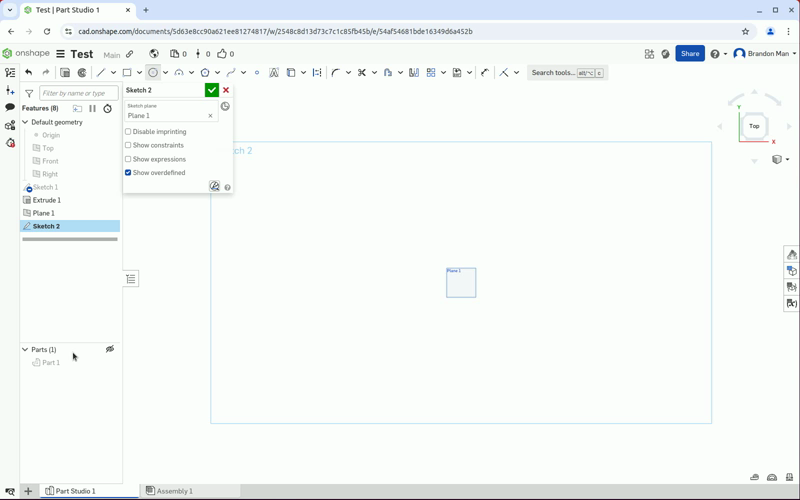
key_down(shift)
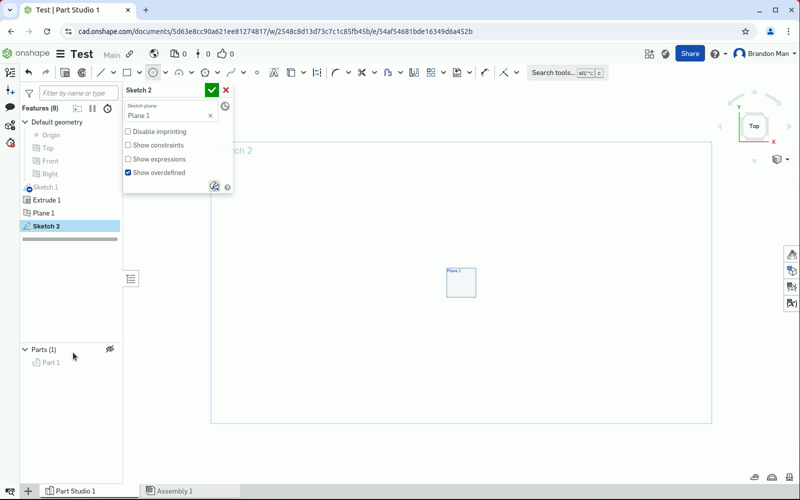
mouse_move(461, 282)
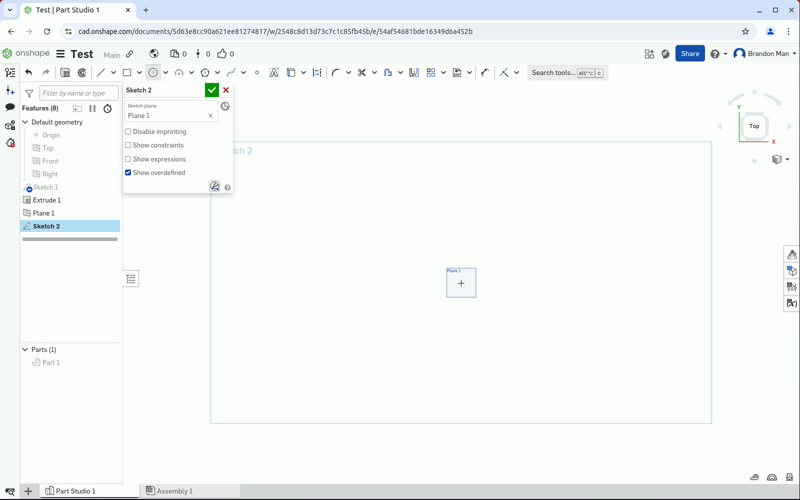
click(461, 282)
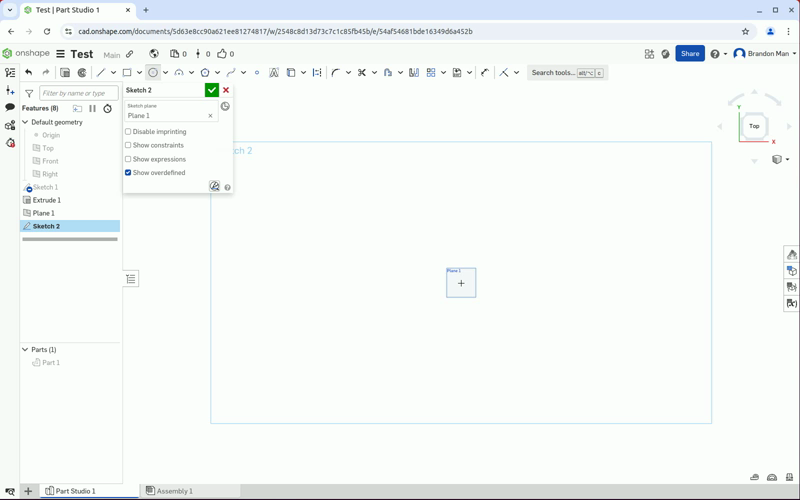
key_up(shift)
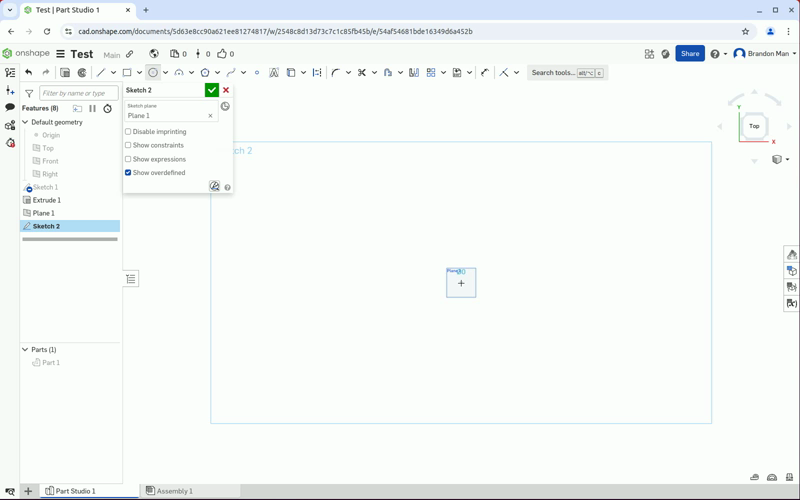
mouse_move(518, 282)
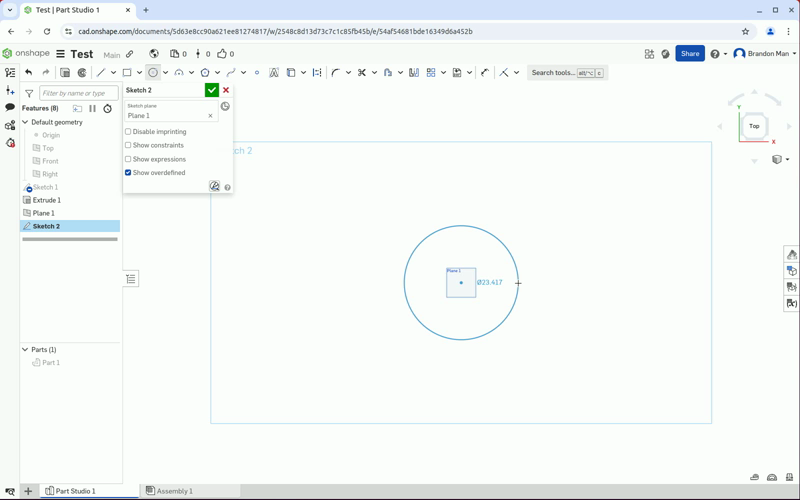
click(518, 282)
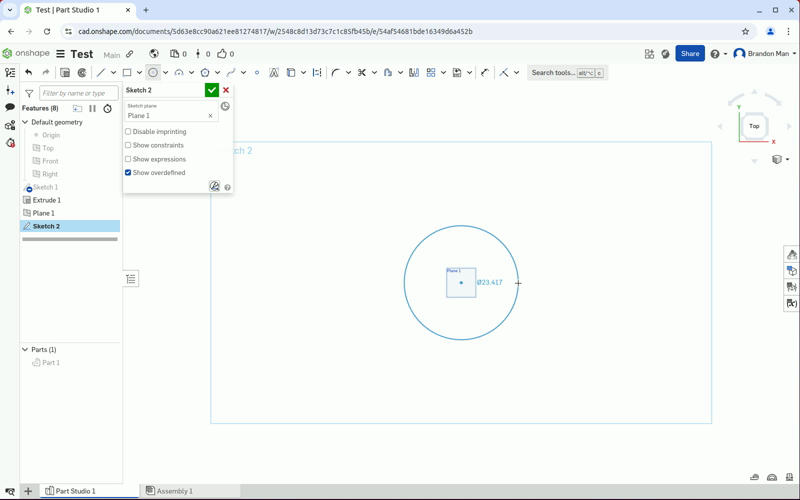
key(esc)
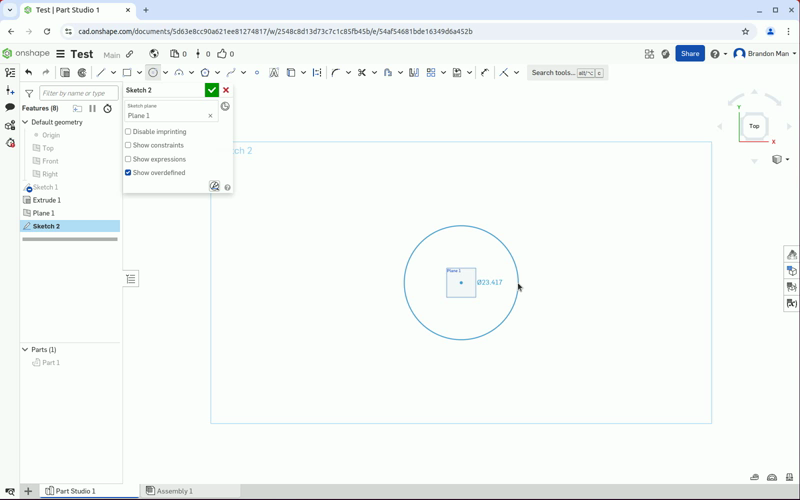
mouse_move(467, 321)
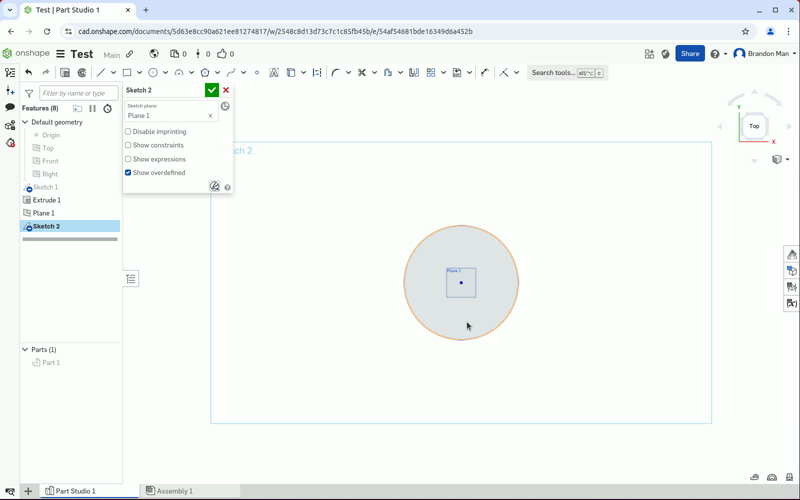
click(467, 321)
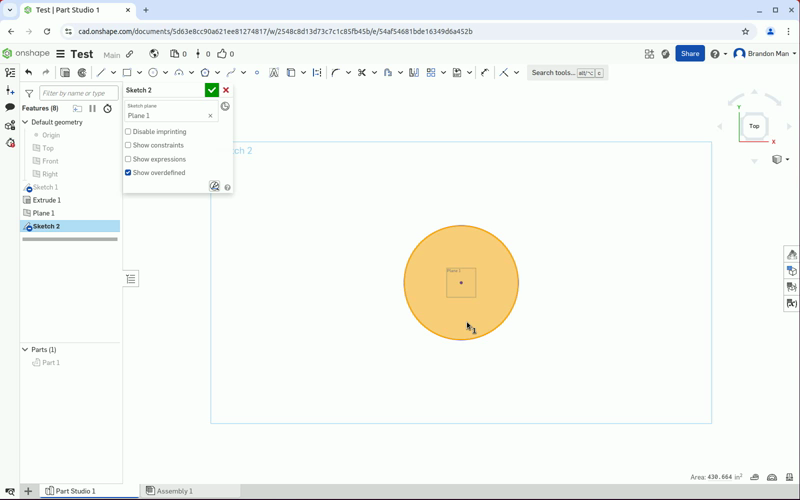
mouse_move(73, 352)
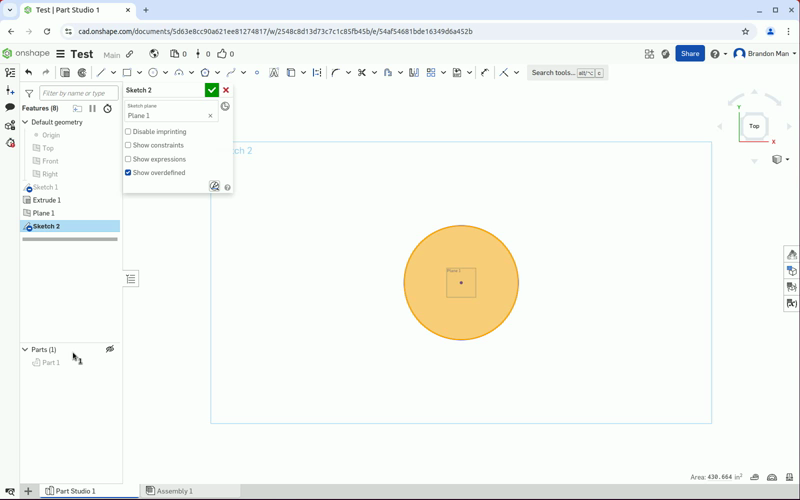
key(shift+y)
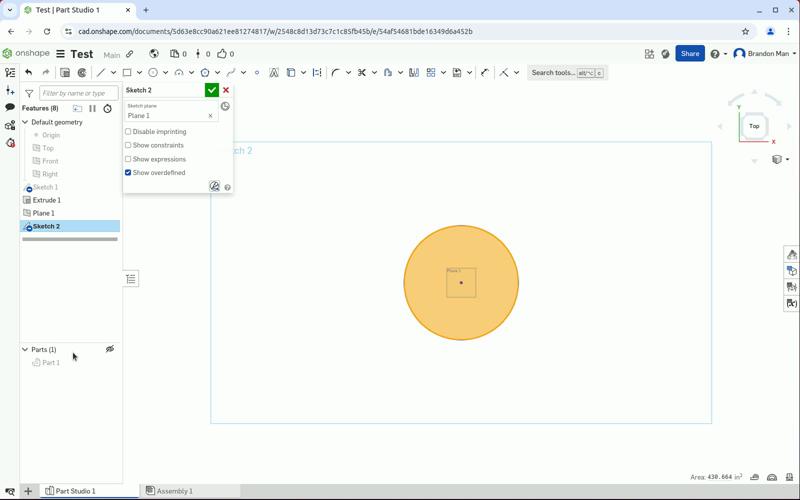
key(shift+e)
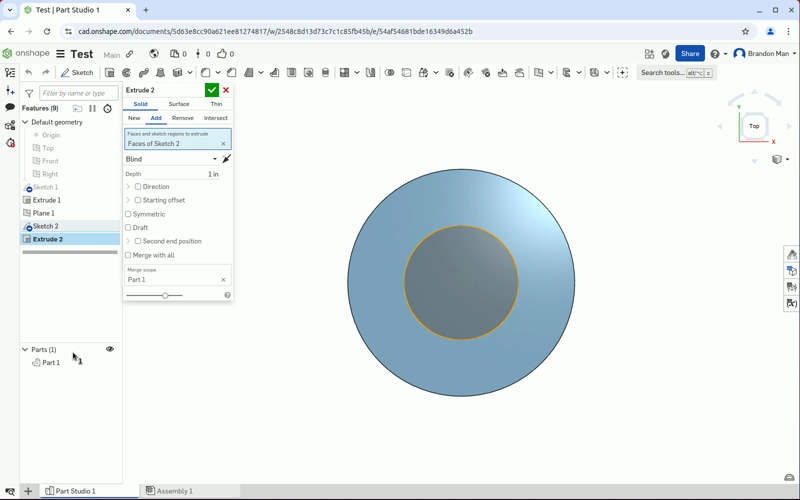
mouse_move(143, 106)
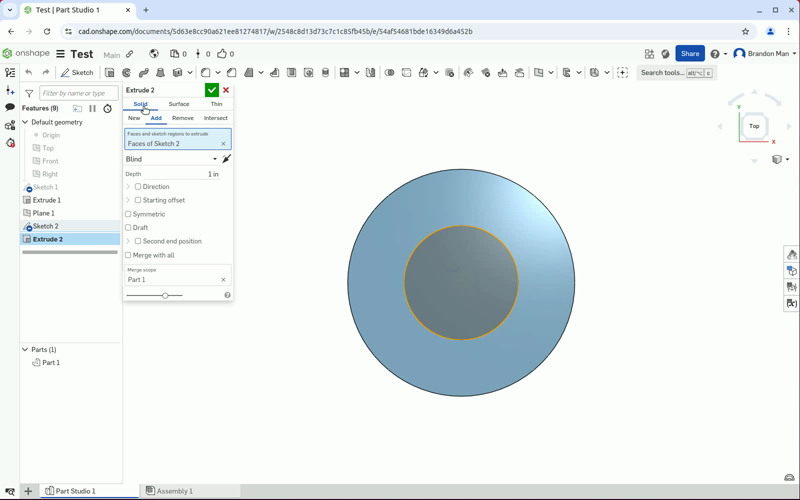
click(143, 106)
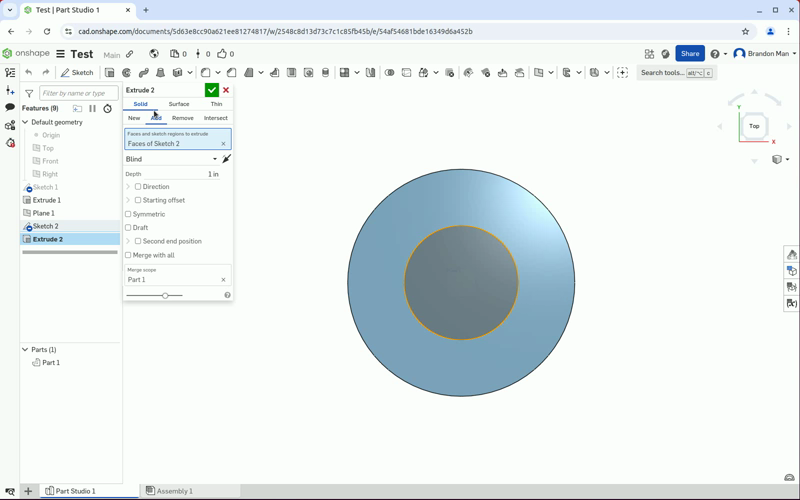
mouse_move(186, 120)
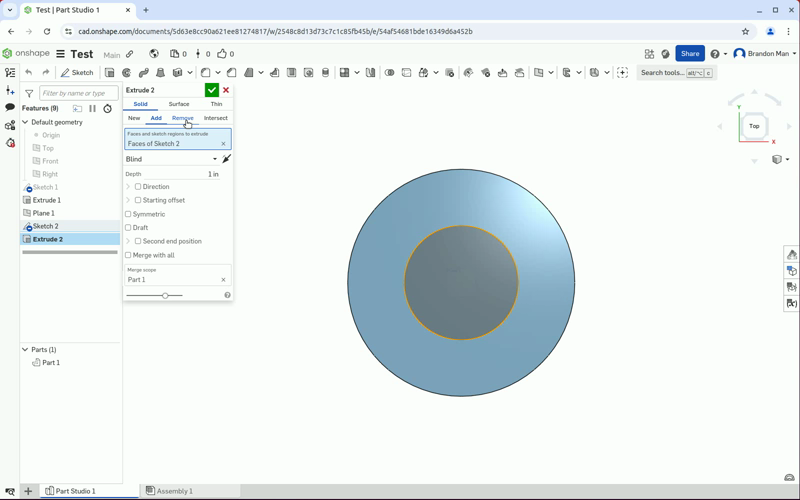
click(186, 120)
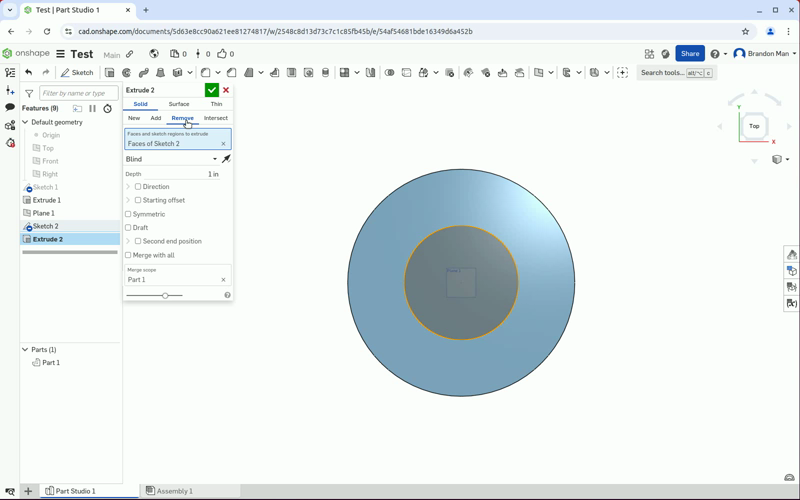
key(tab, 4)
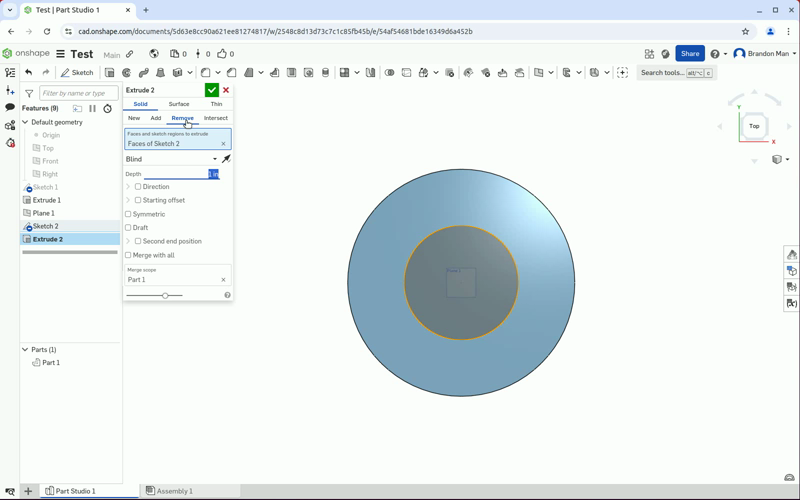
text(11.554)
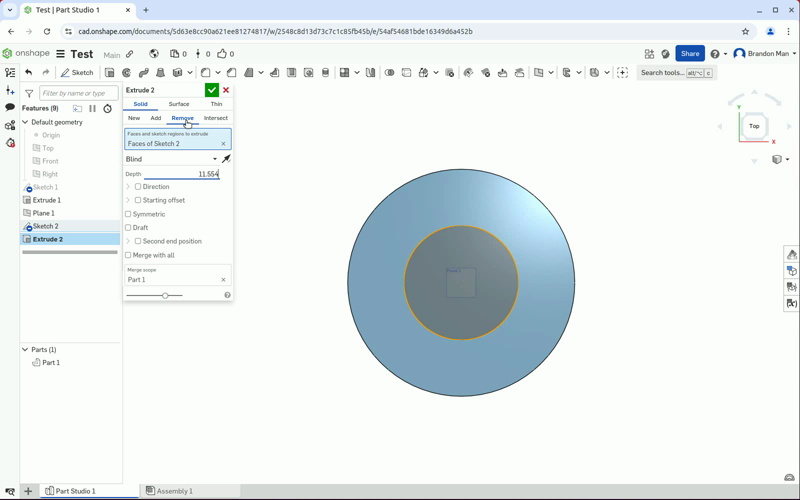
key(tab, 6)
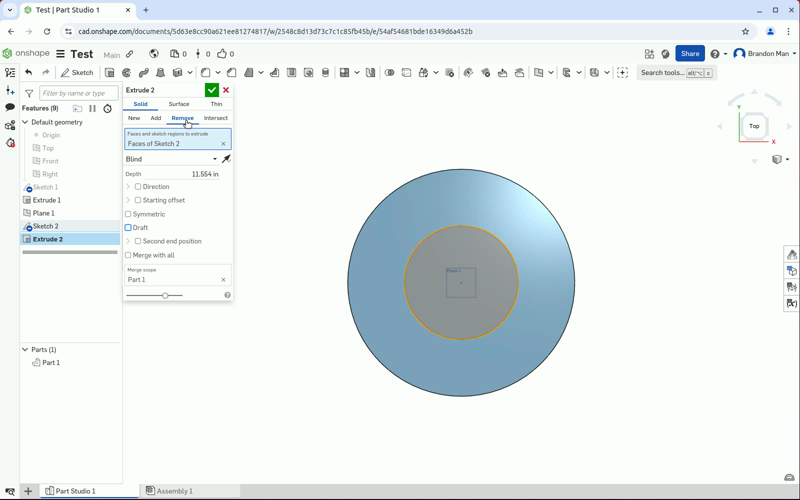
key(space)
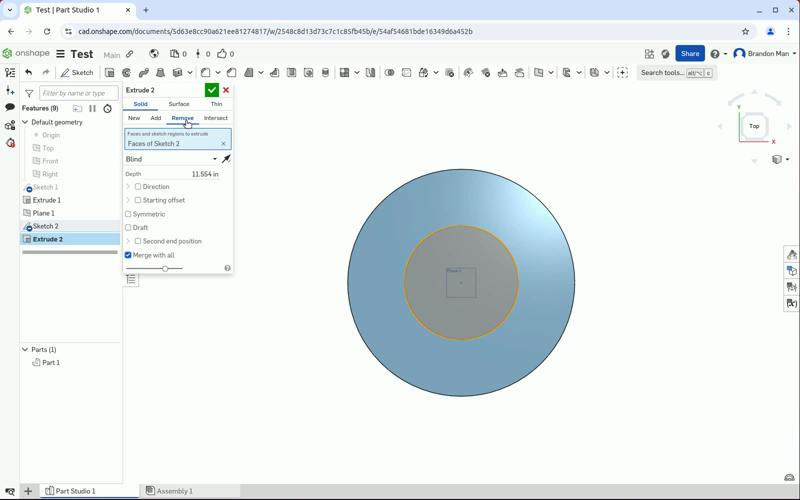
key(enter)
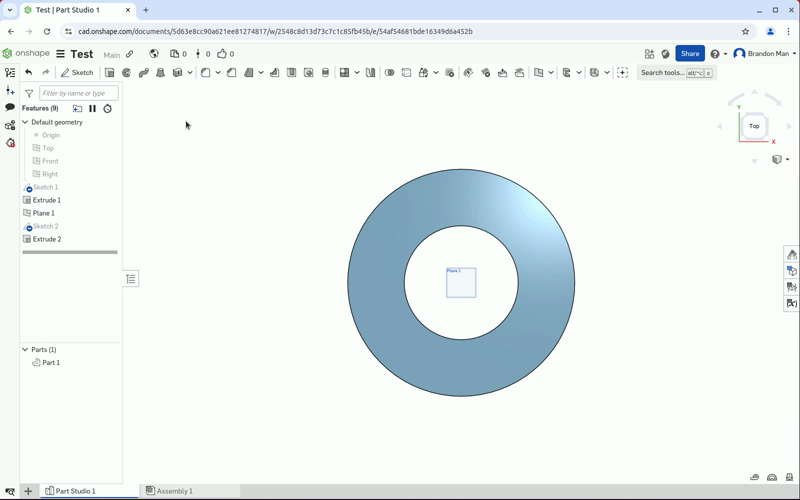
key(shift+h)
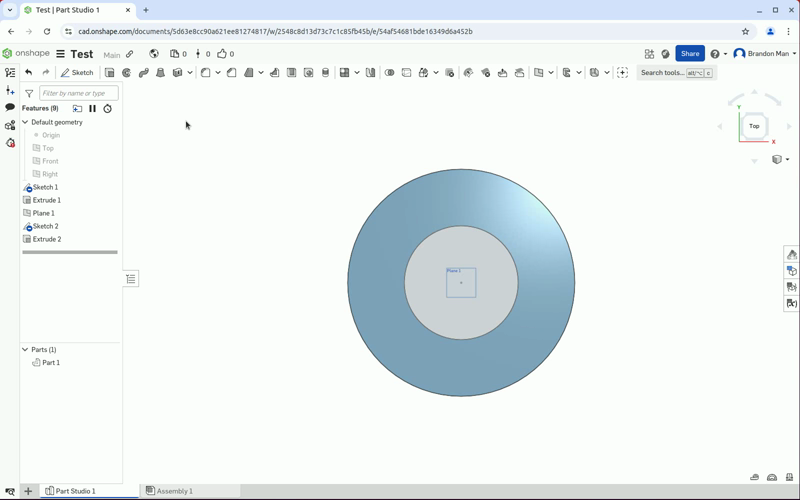
key(shift+h)
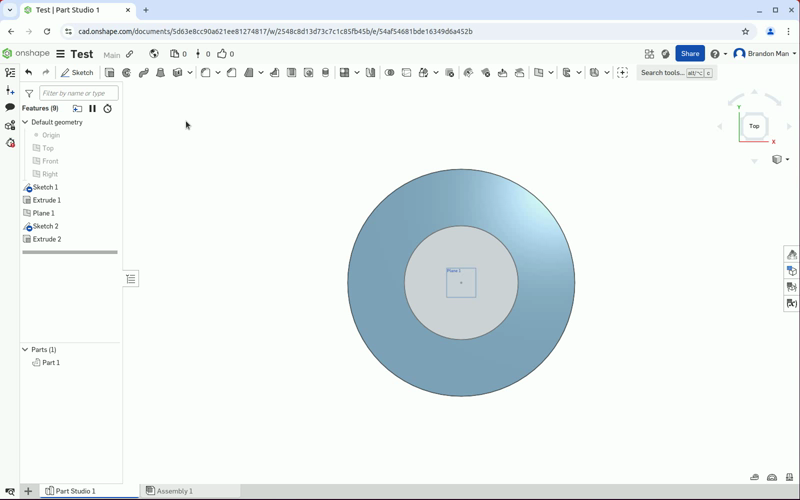
key(shift+7)
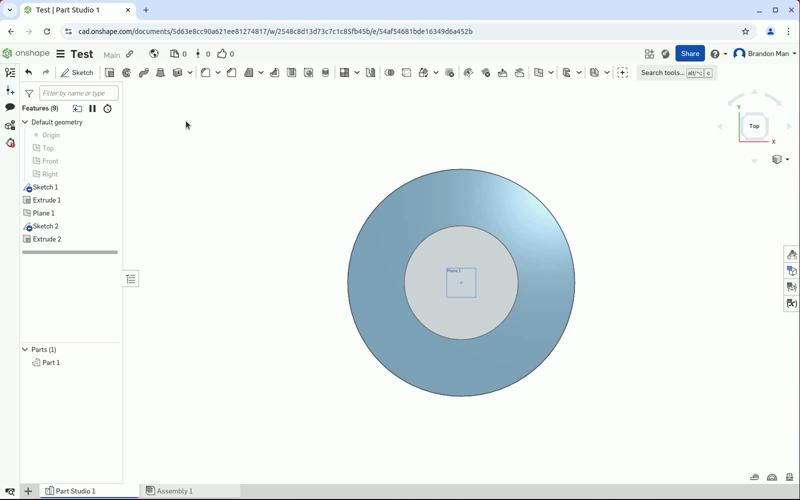
key(up, 3)
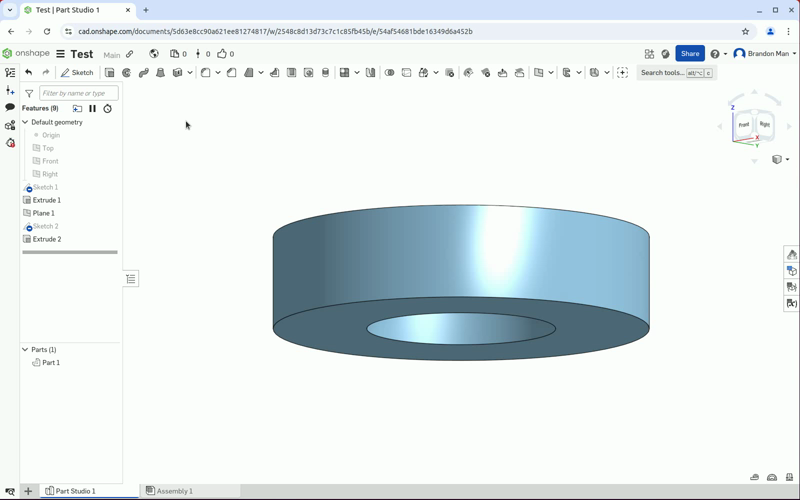
key(left, 3)
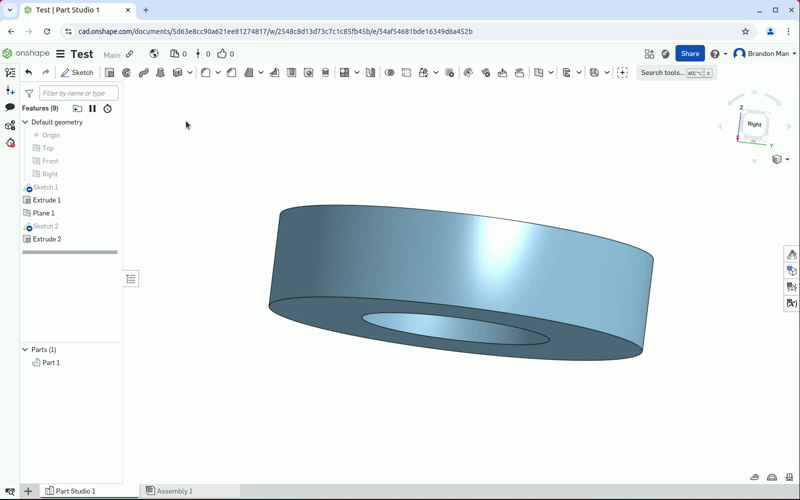
key(right, 3)
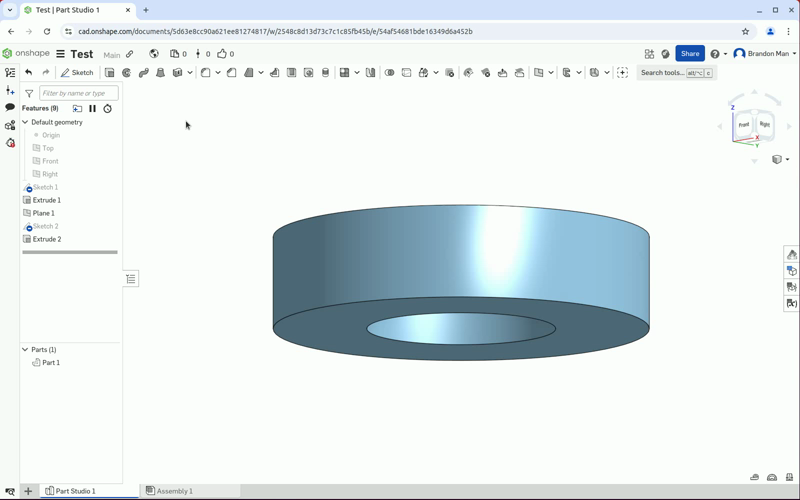
key(down, 3)
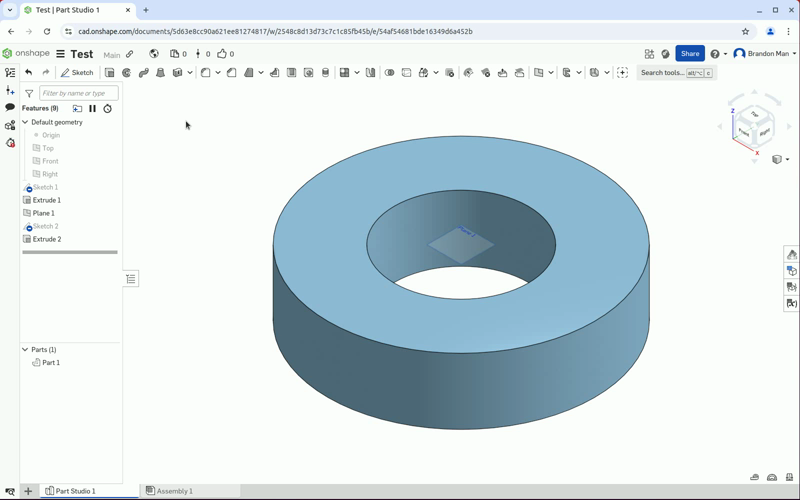
mouse_move(73, 189)
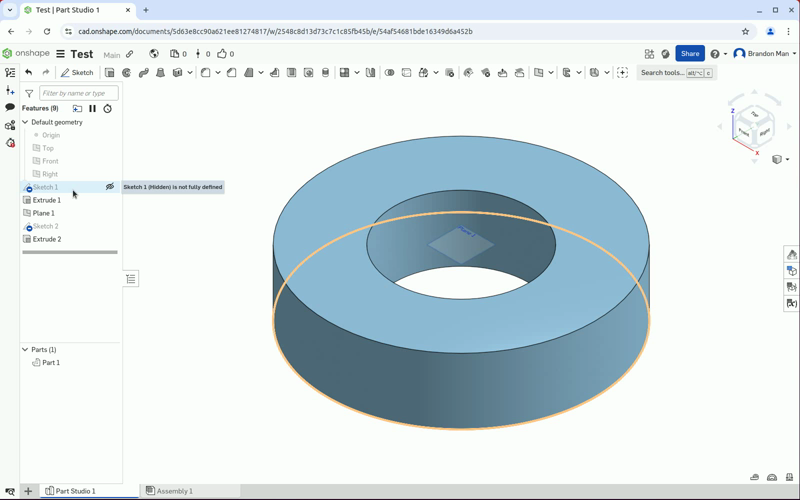
click(73, 189)